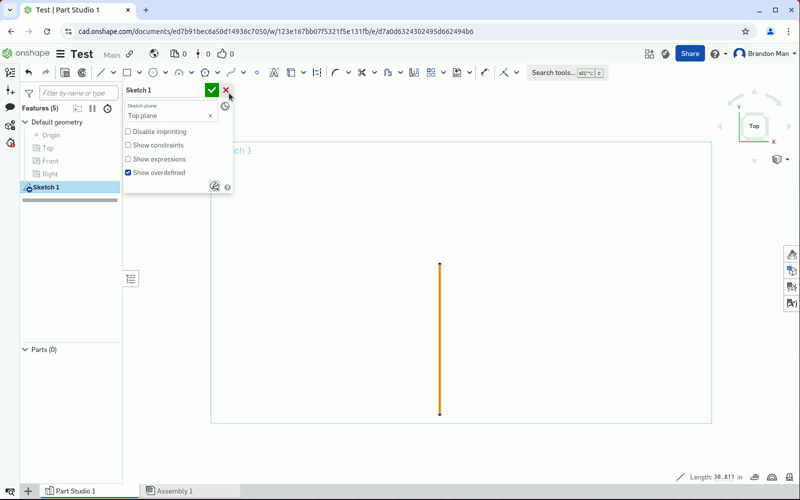
key(shift+h)
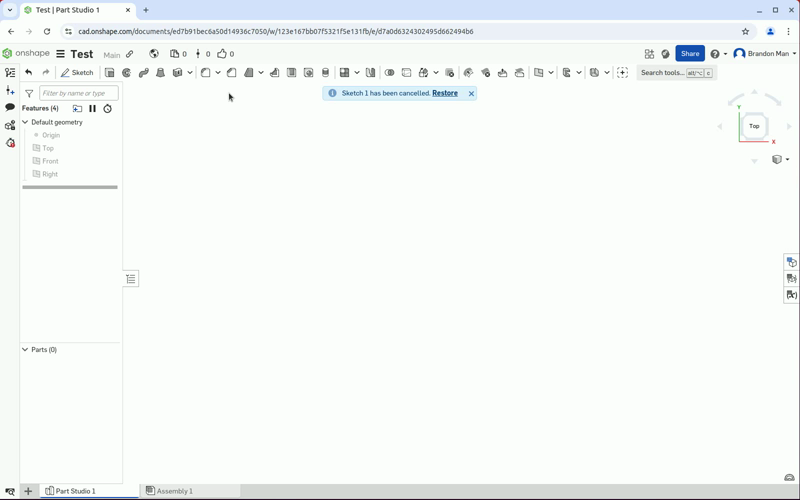
mouse_move(73, 352)
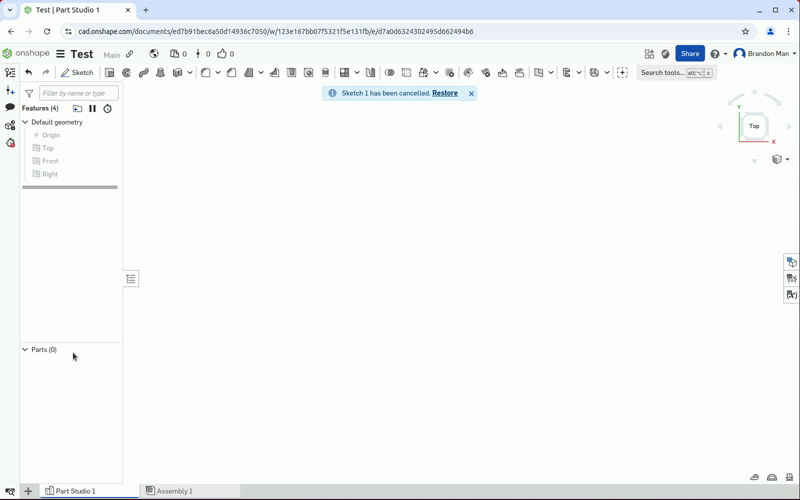
key(y)
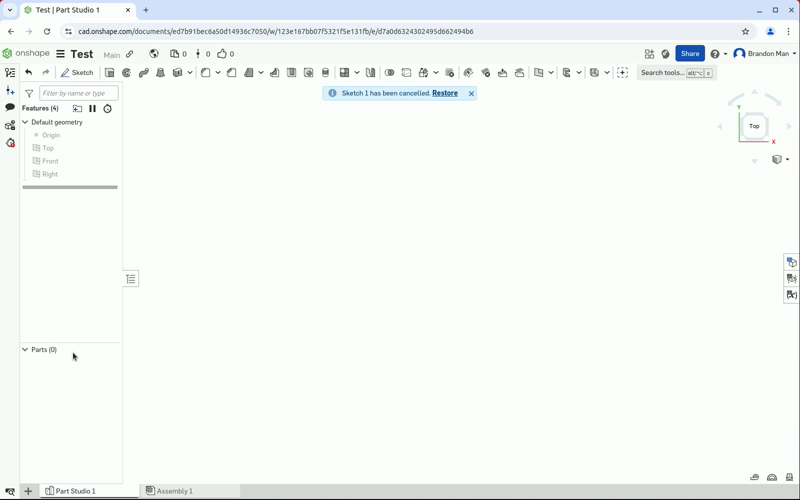
key(shift+p)
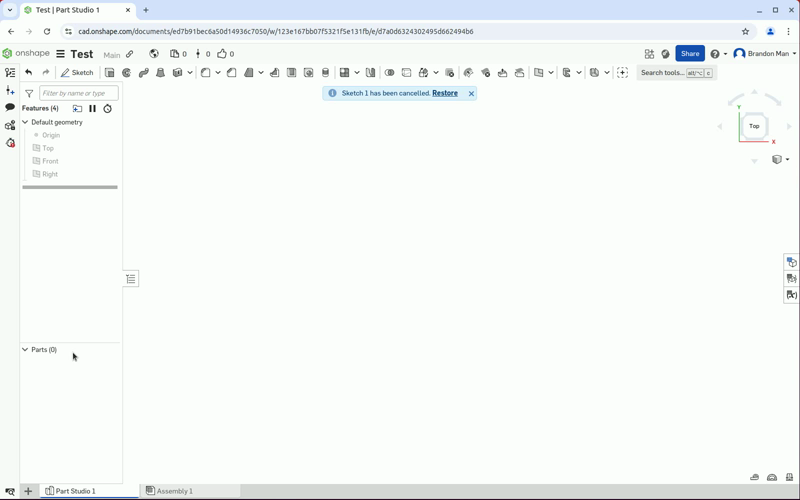
key(space)
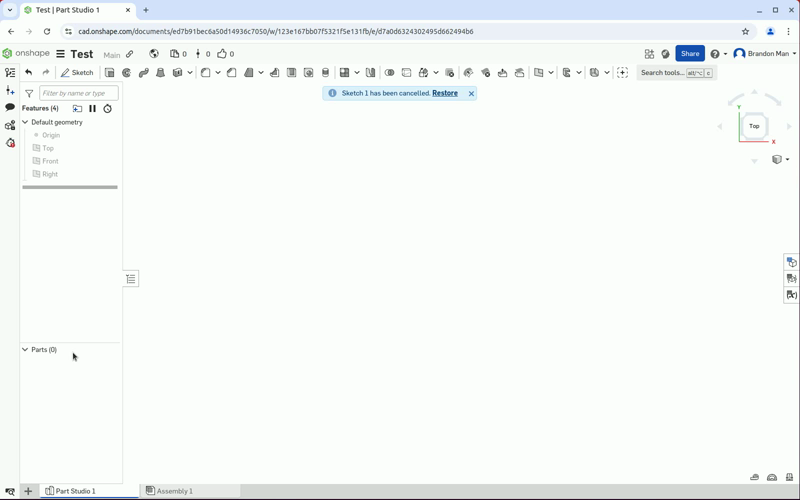
key_down(shift)
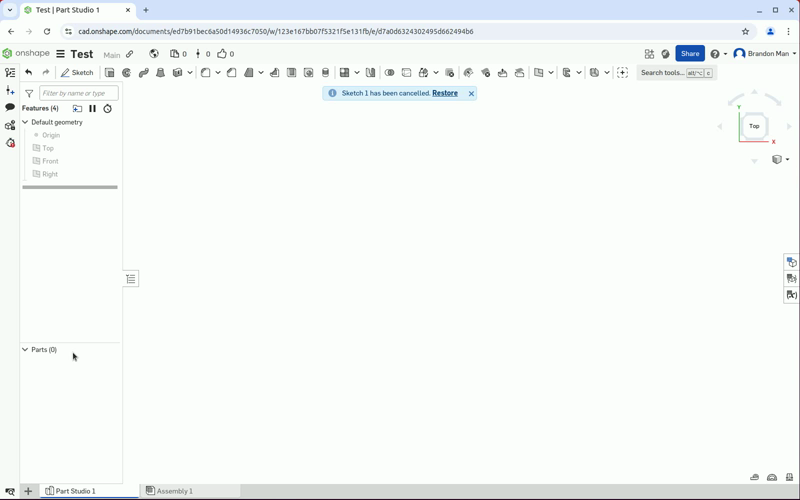
key(up)
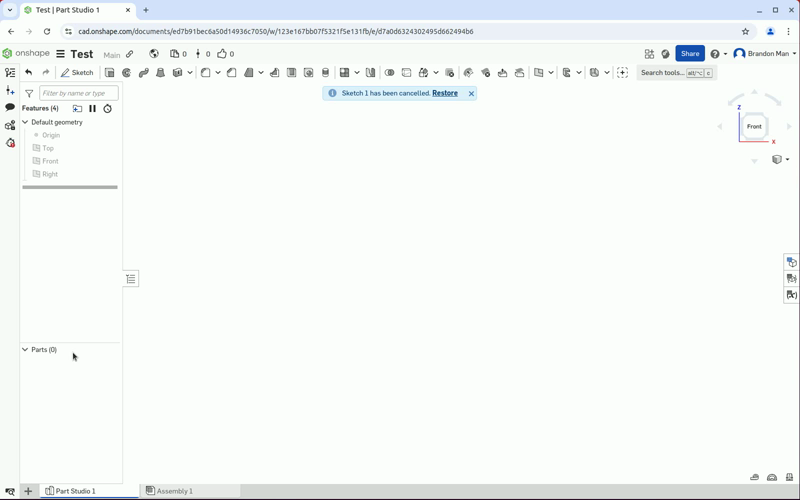
key_up(shift)
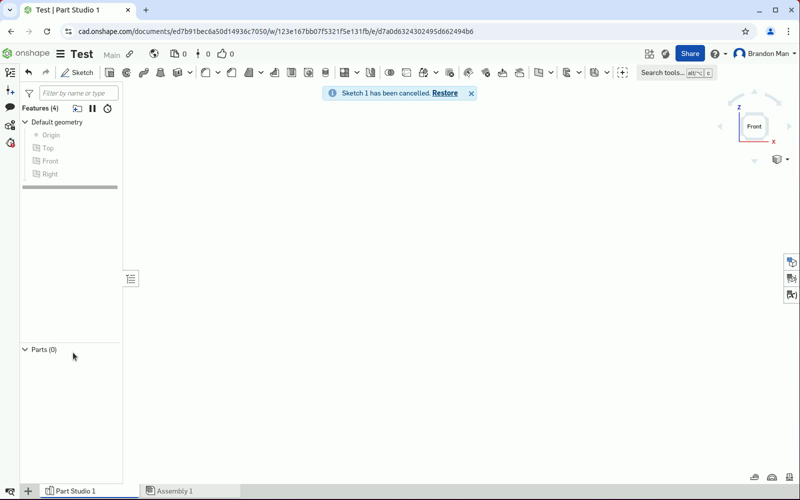
mouse_move(73, 352)
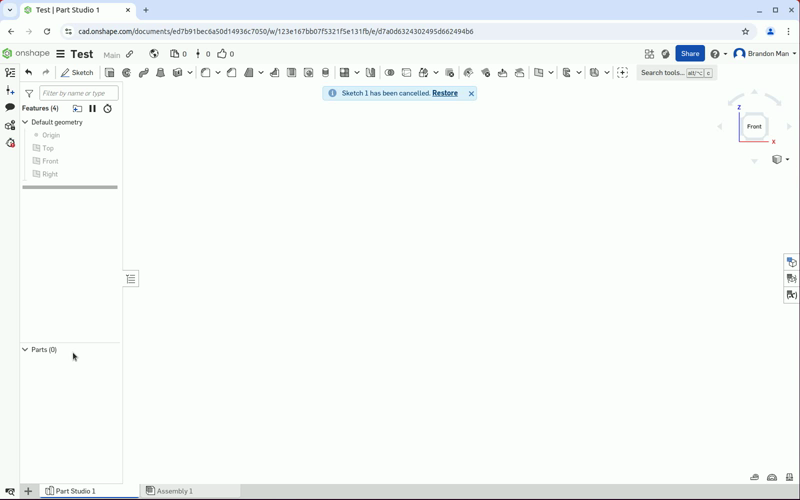
key(shift+y)
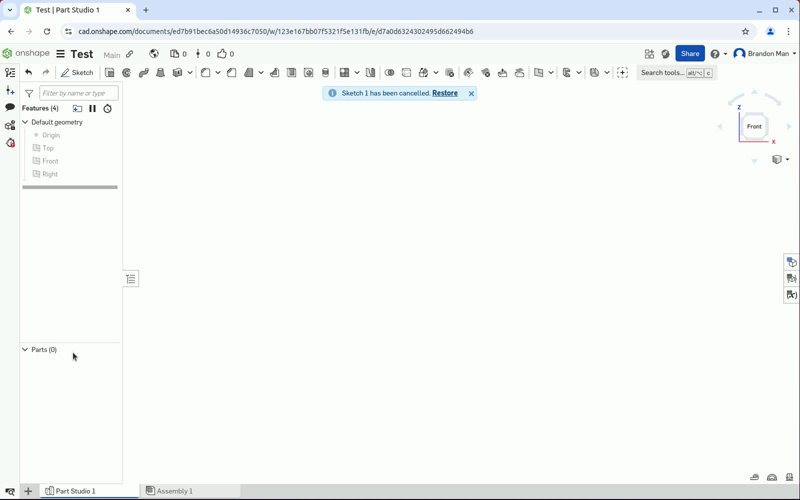
key(shift+s)
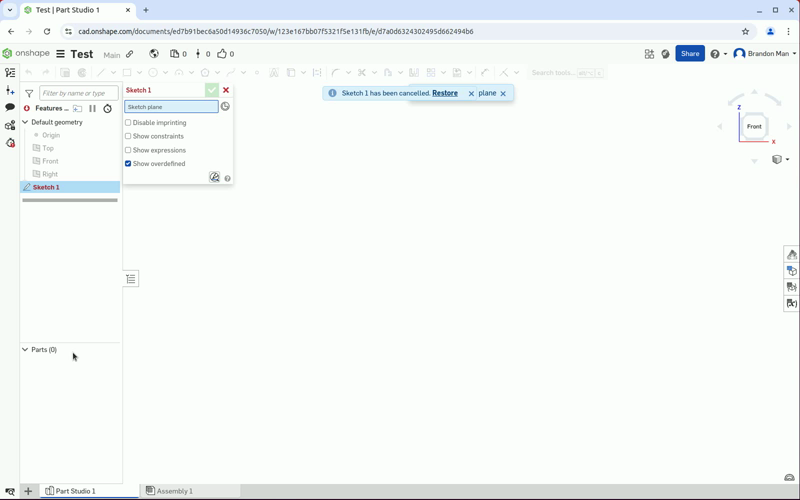
mouse_move(73, 163)
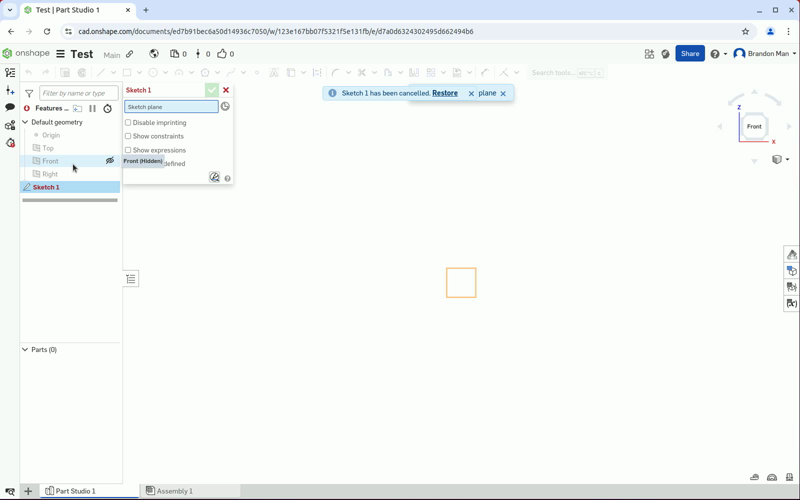
click(73, 163)
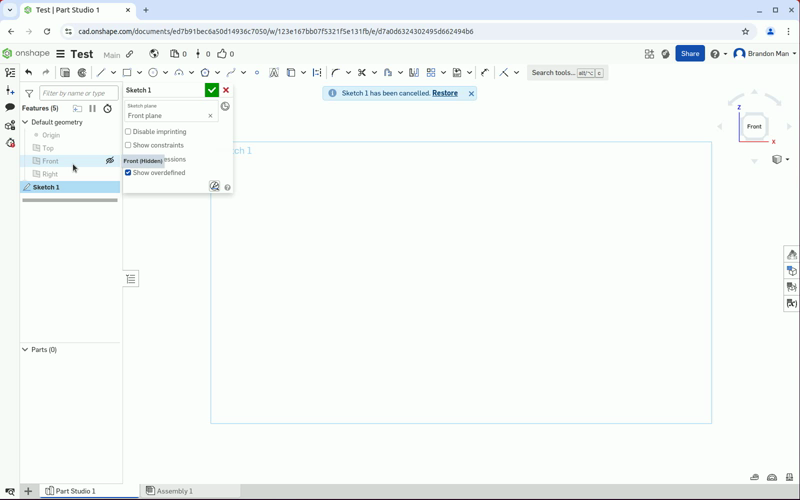
mouse_move(73, 352)
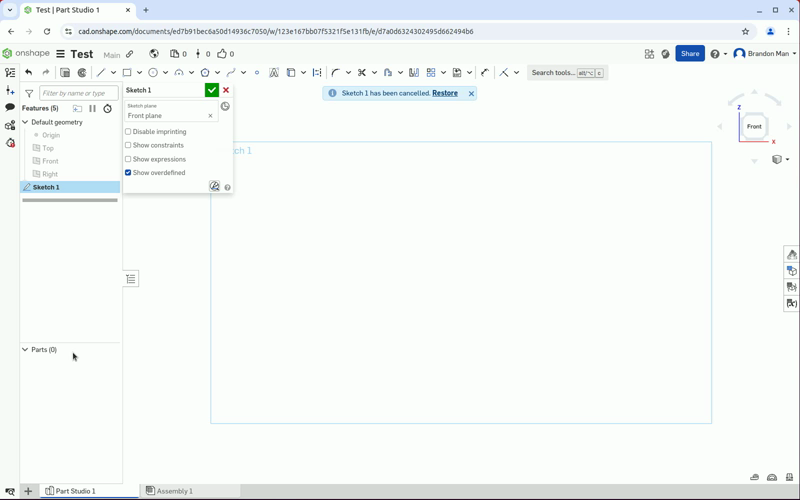
key(y)
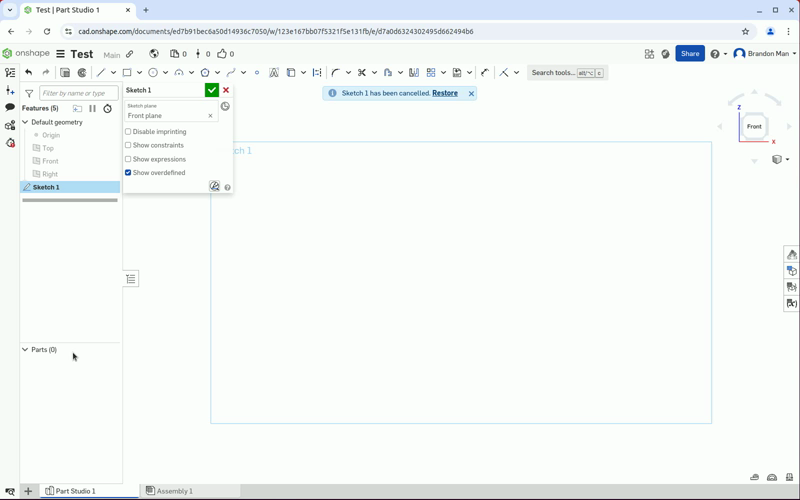
key(c)
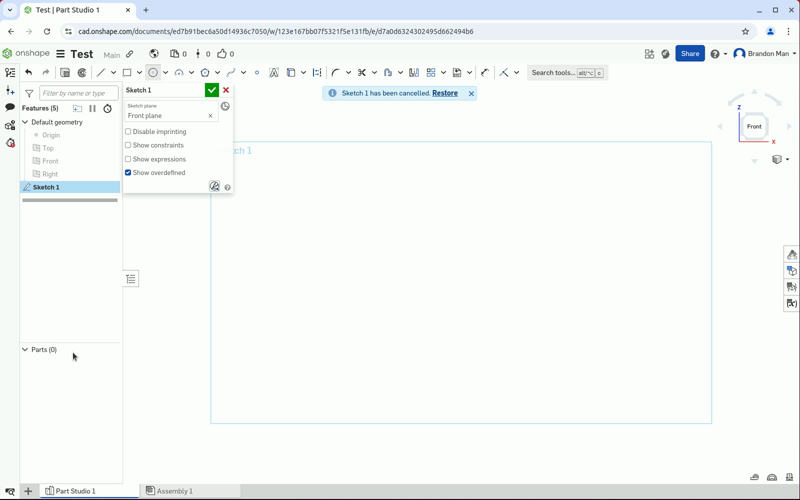
key_down(shift)
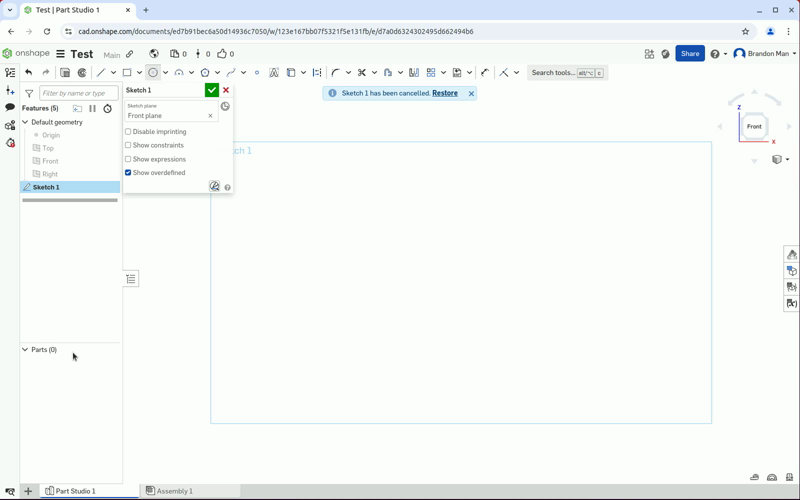
mouse_move(461, 282)
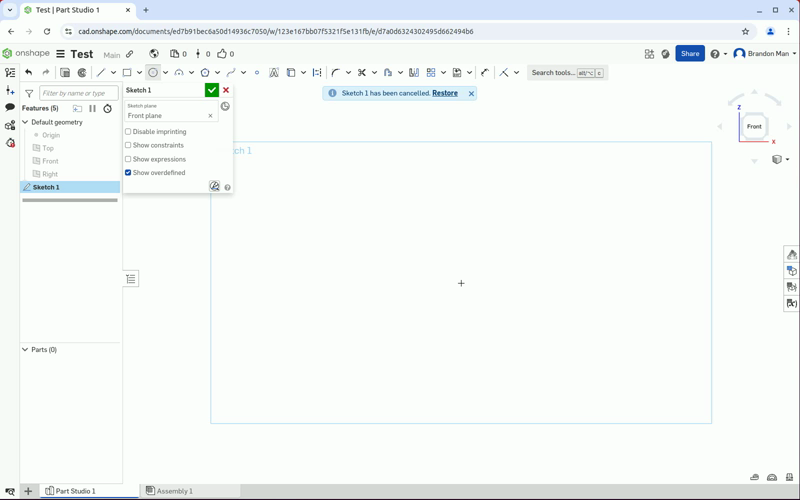
click(461, 282)
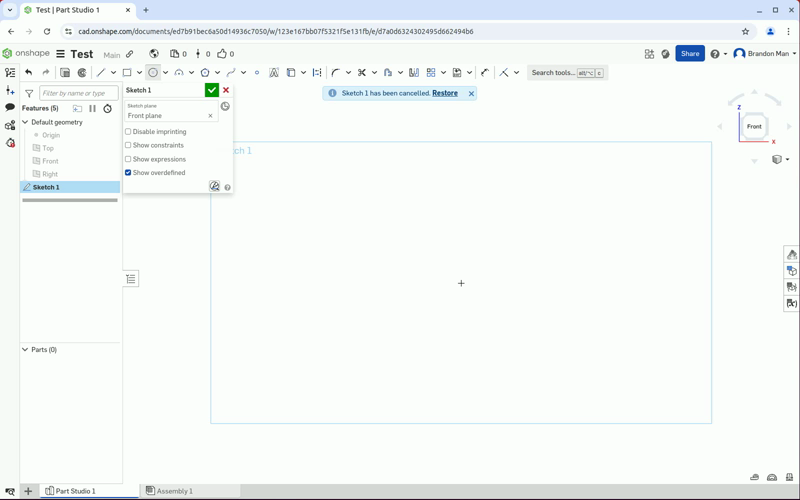
key_up(shift)
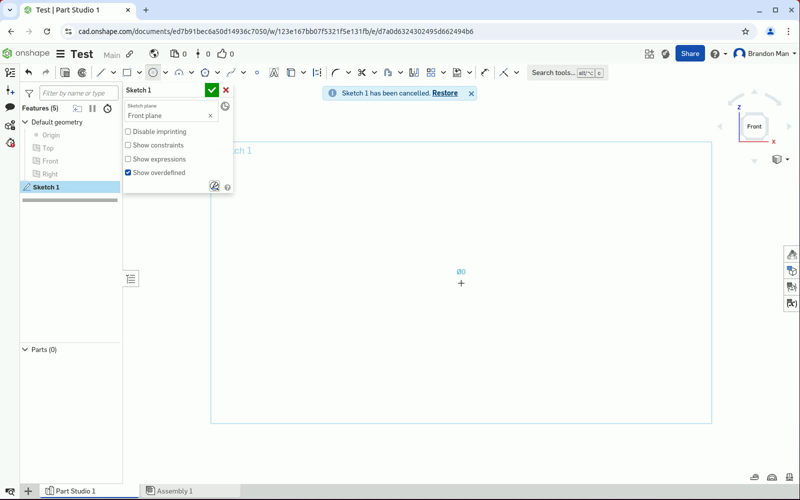
mouse_move(574, 282)
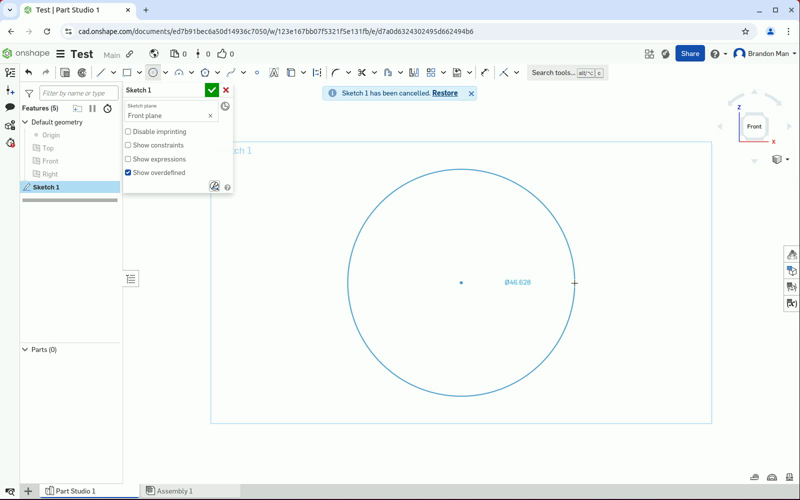
click(574, 282)
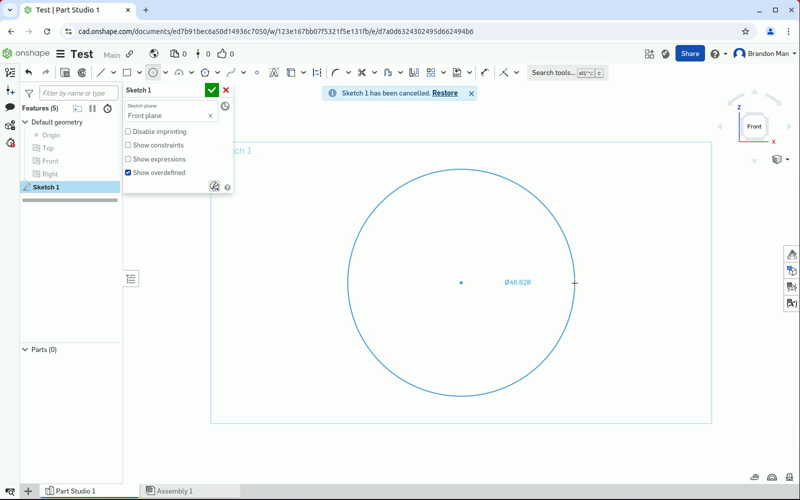
key(esc)
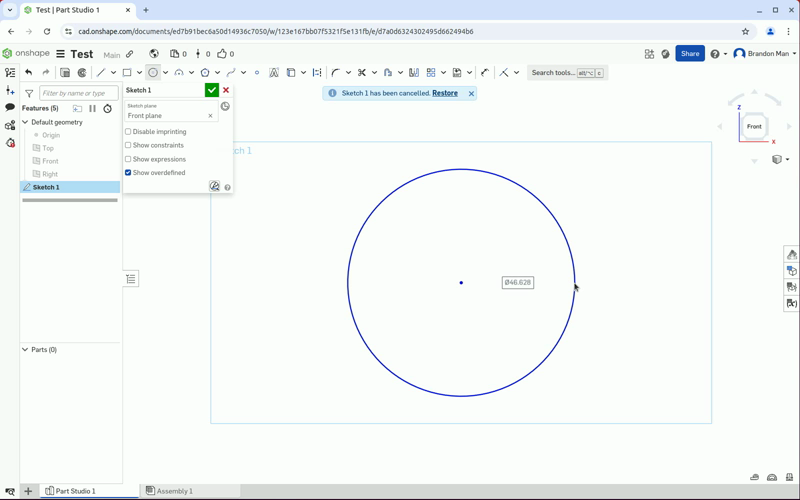
mouse_move(434, 255)
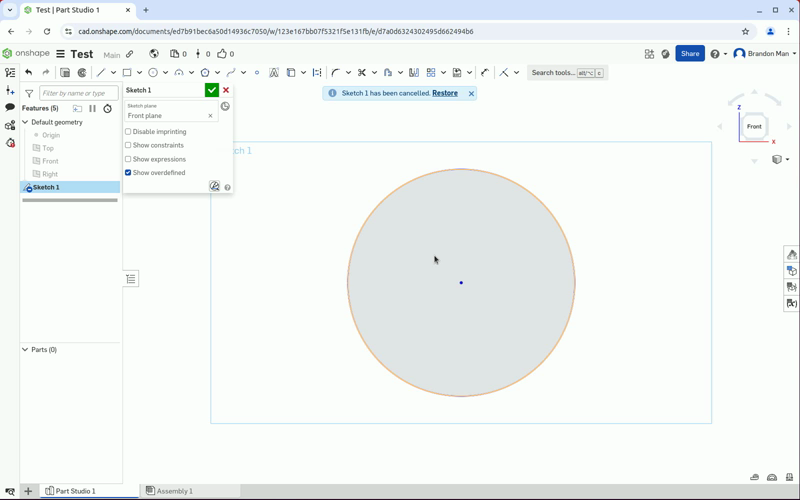
click(434, 255)
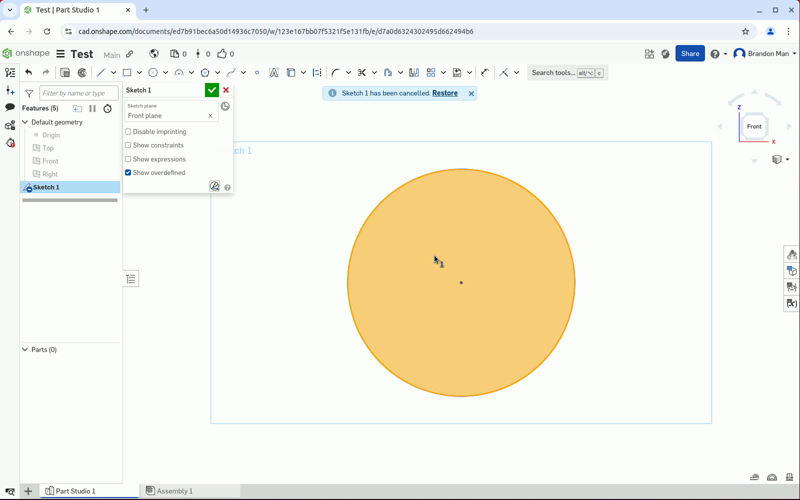
mouse_move(73, 352)
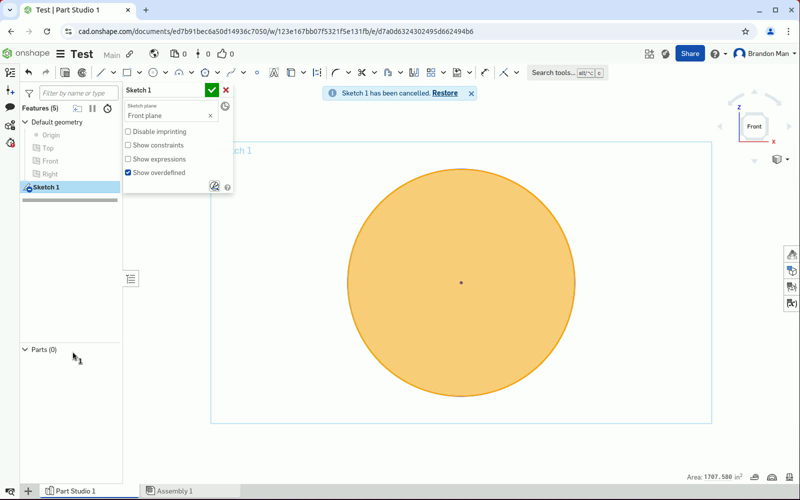
key(shift+y)
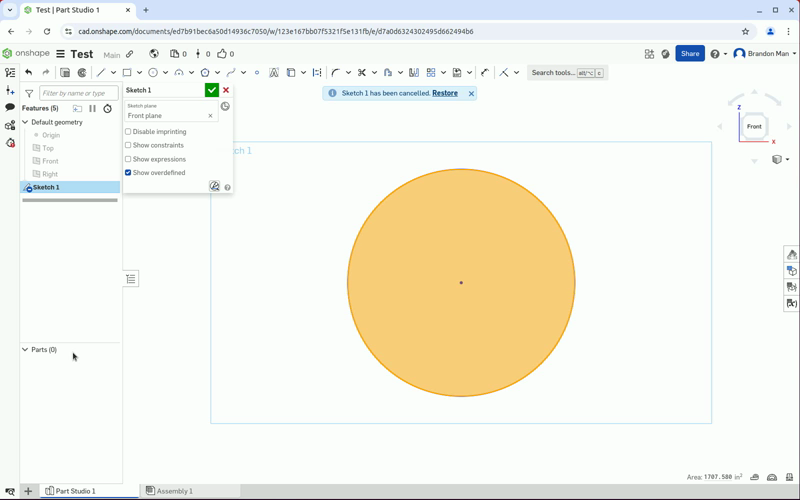
key(shift+e)
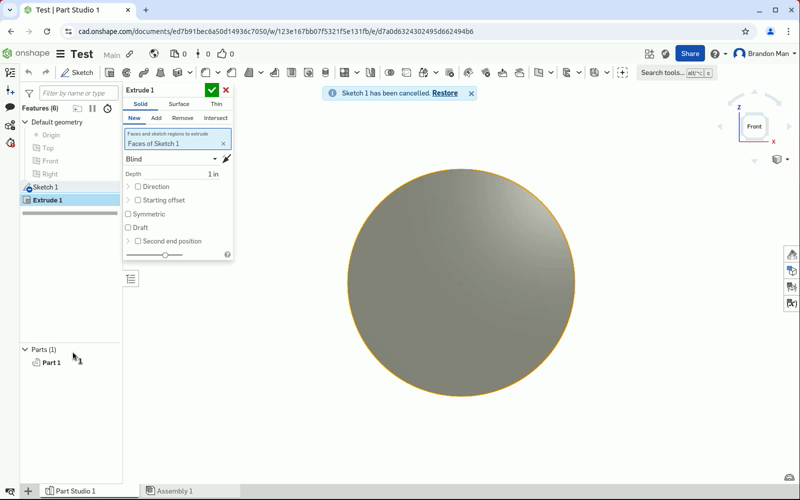
mouse_move(143, 106)
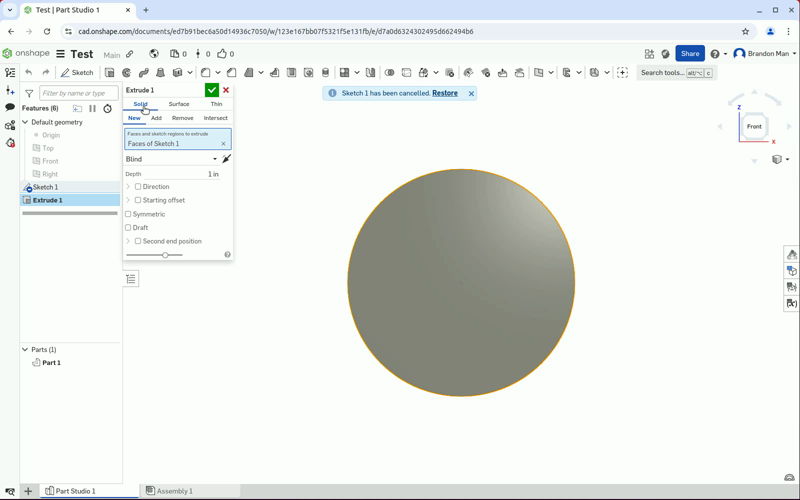
click(143, 106)
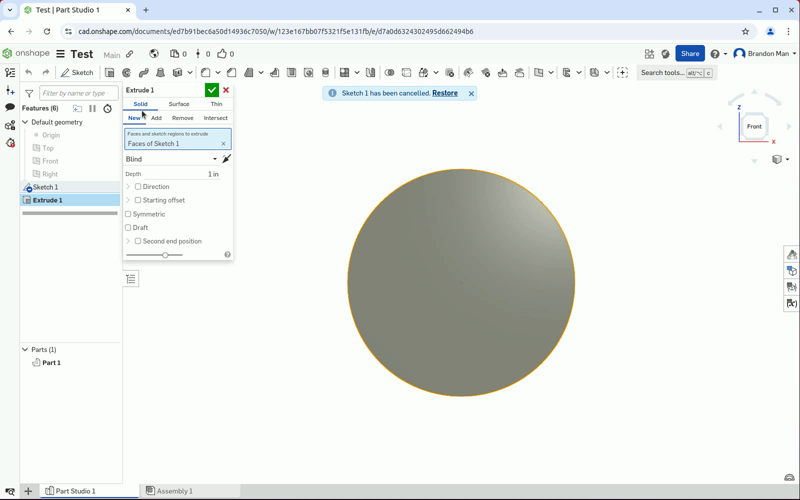
mouse_move(137, 120)
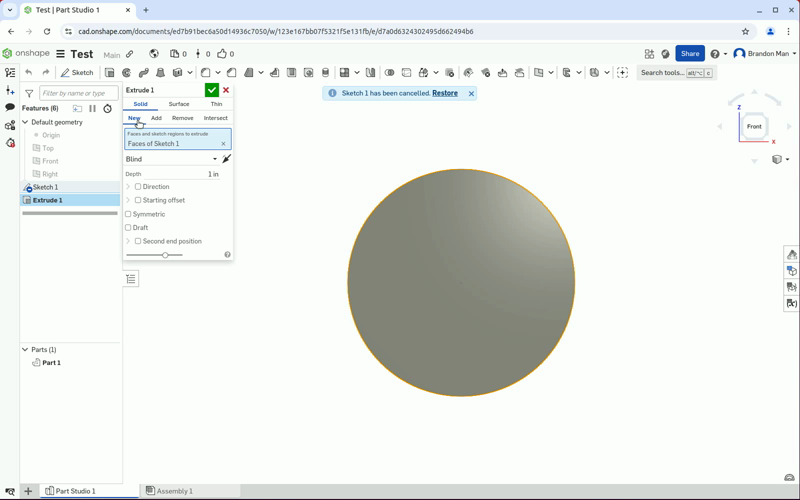
click(137, 120)
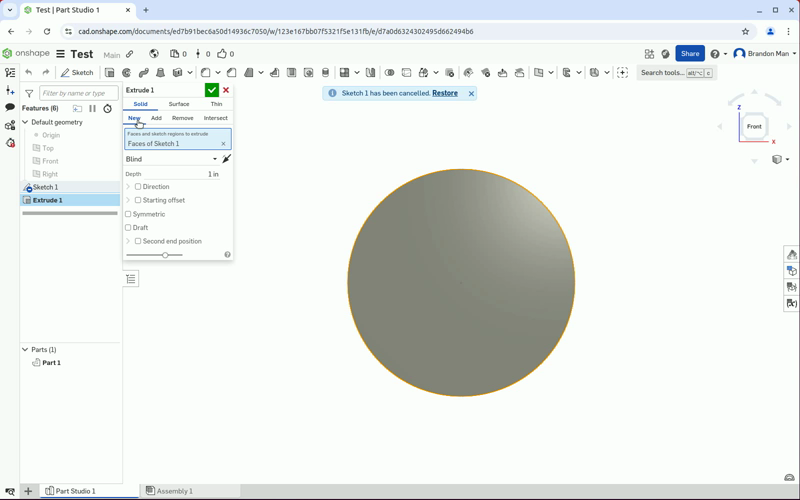
key(tab, 4)
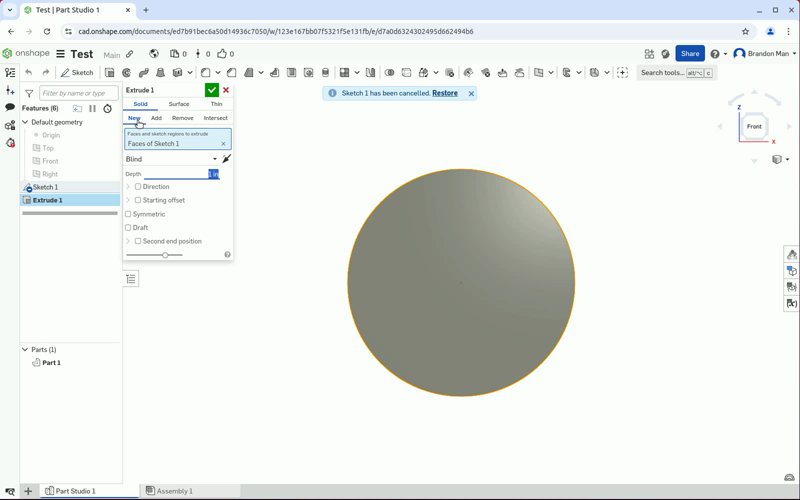
text(0.241)
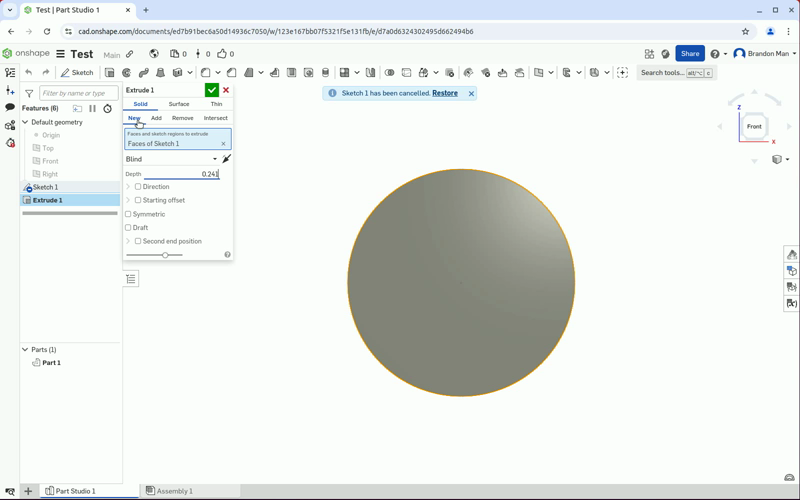
key(enter)
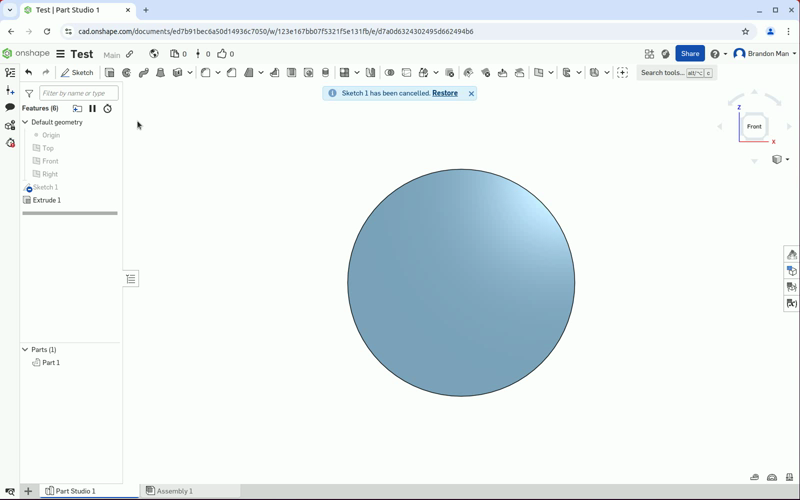
key(shift+h)
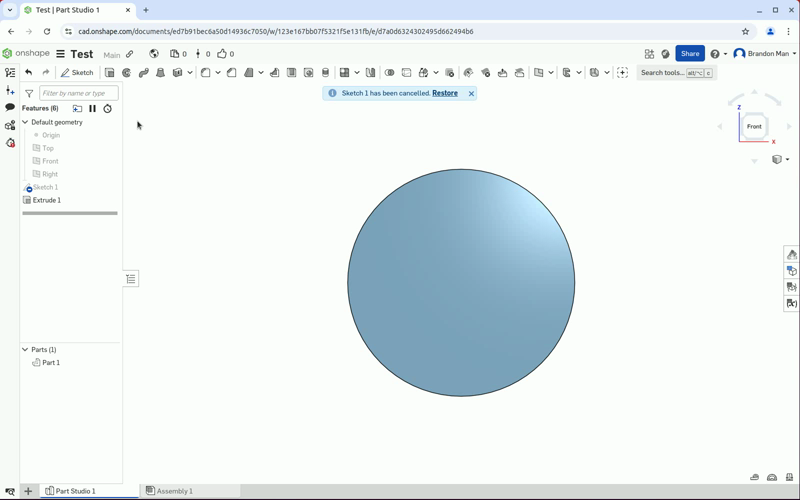
key(shift+h)
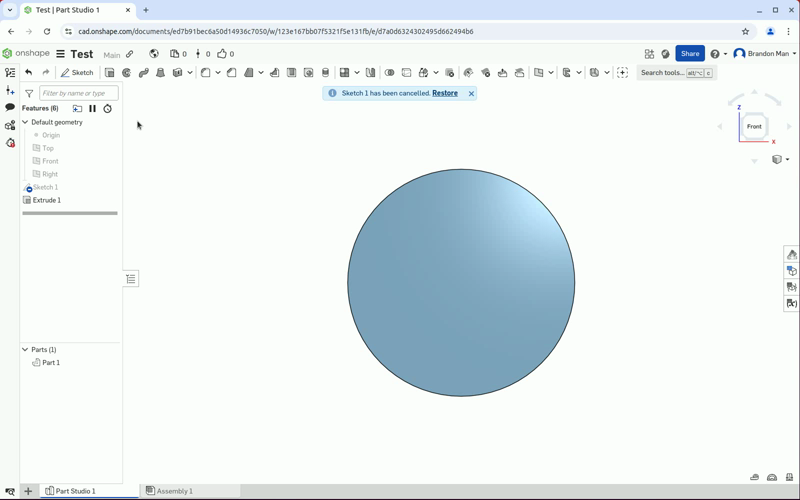
mouse_move(73, 189)
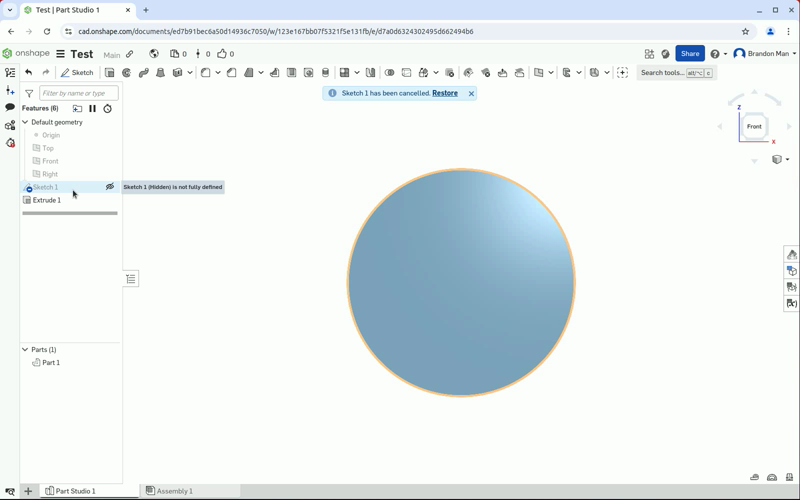
click(73, 189)
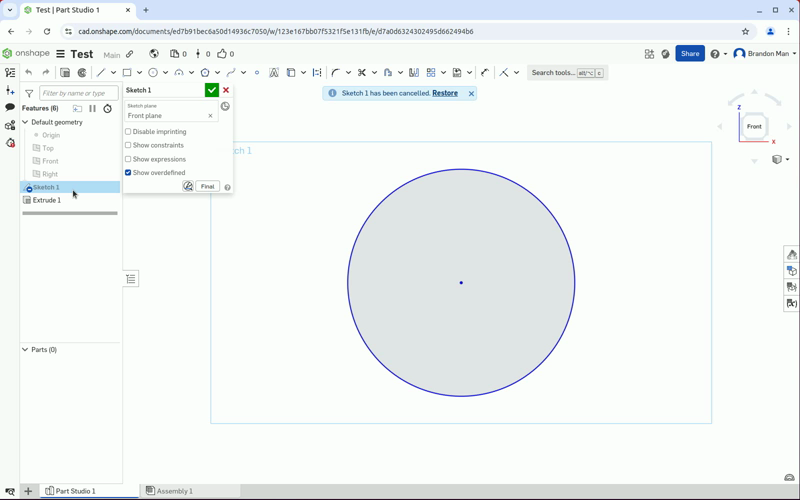
mouse_move(229, 92)
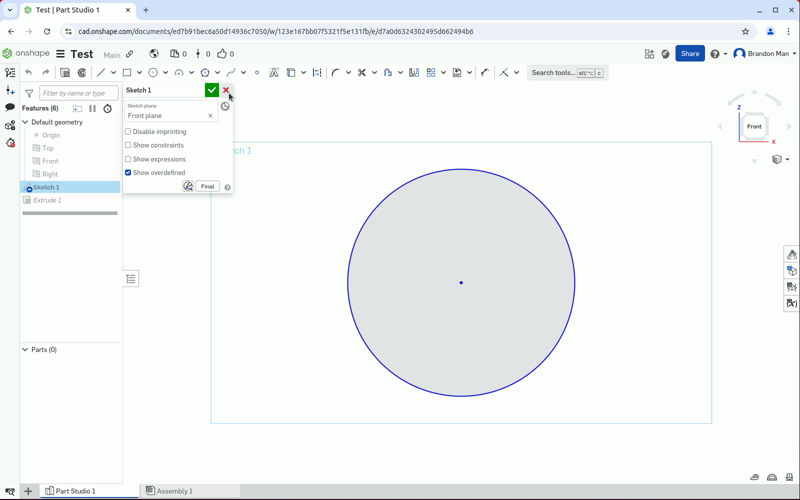
click(229, 92)
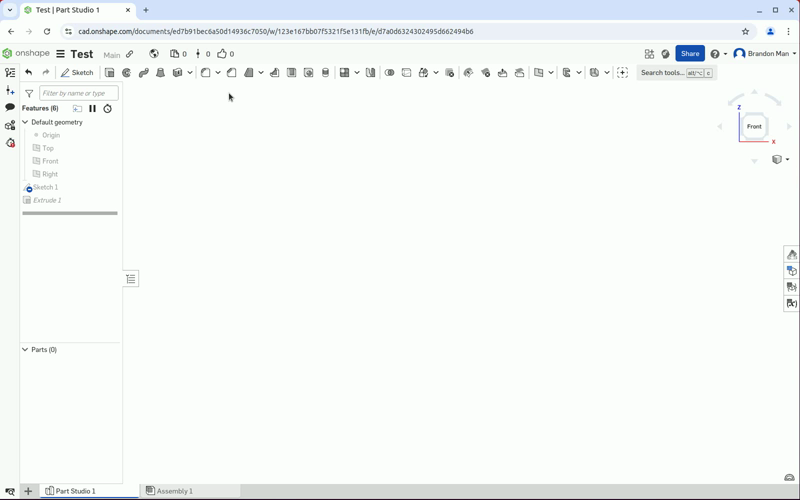
mouse_move(541, 75)
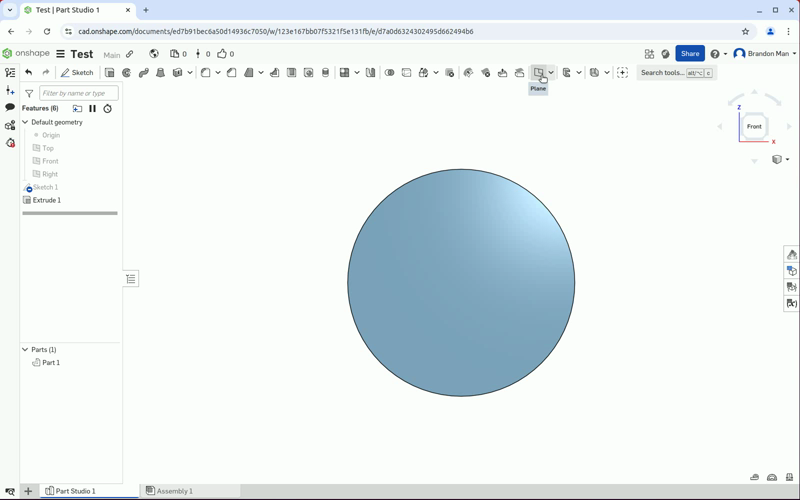
click(541, 75)
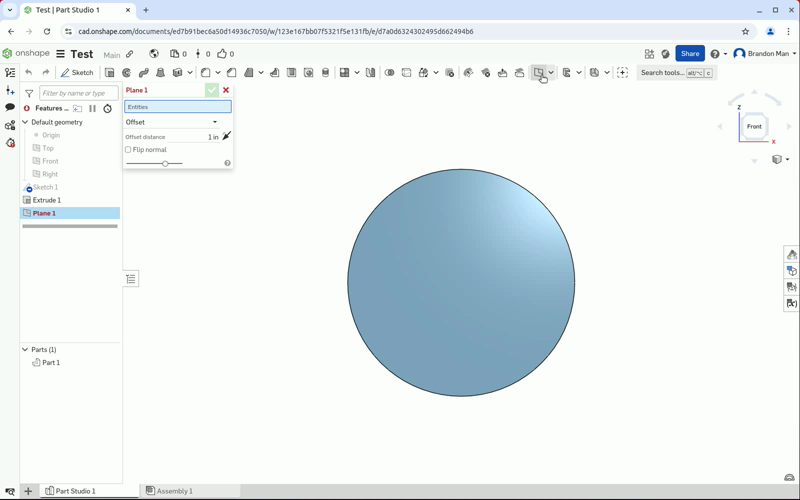
mouse_move(73, 163)
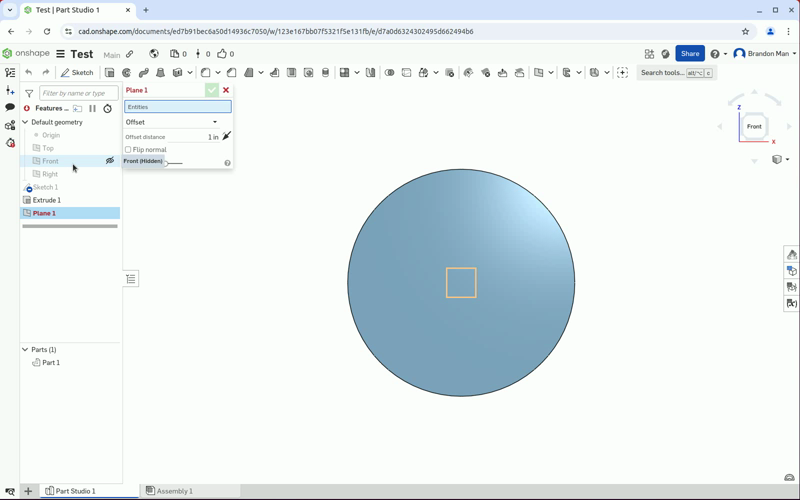
click(73, 163)
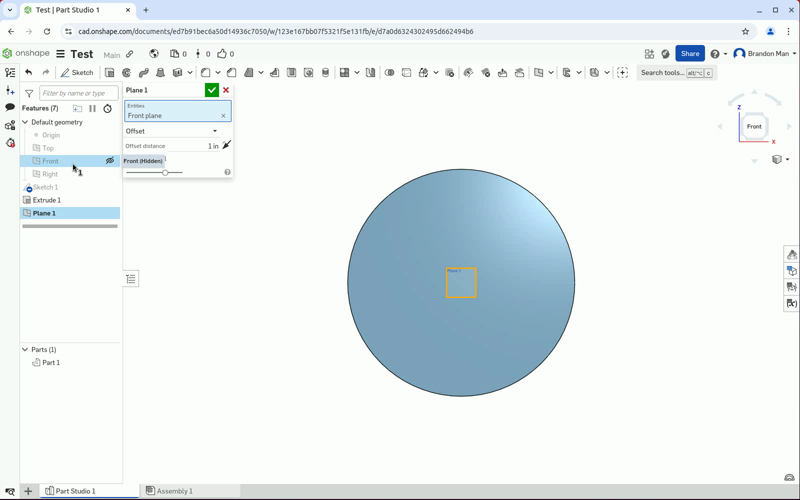
key(tab, 2)
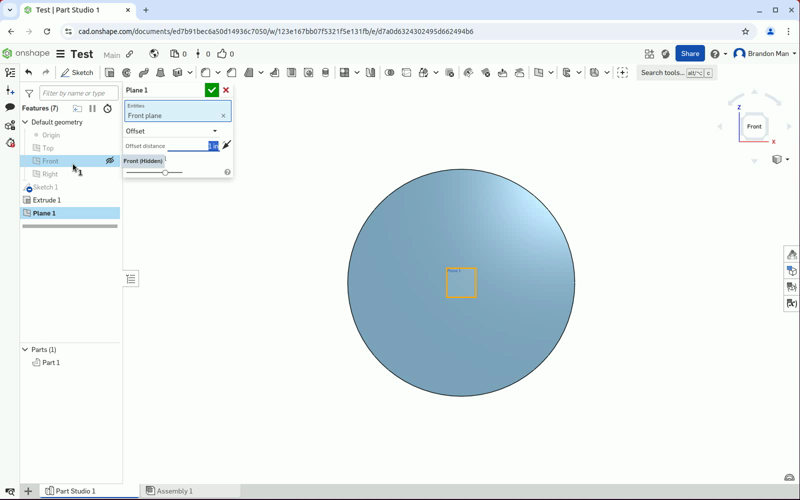
text(0.246)
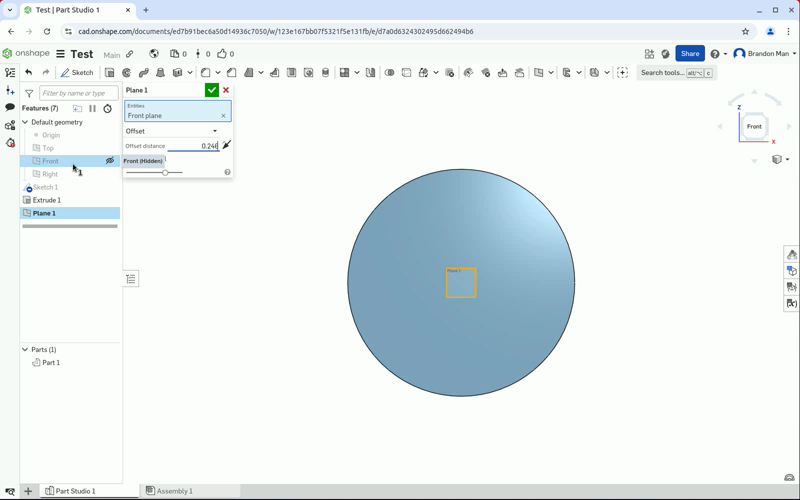
key(enter, 2)
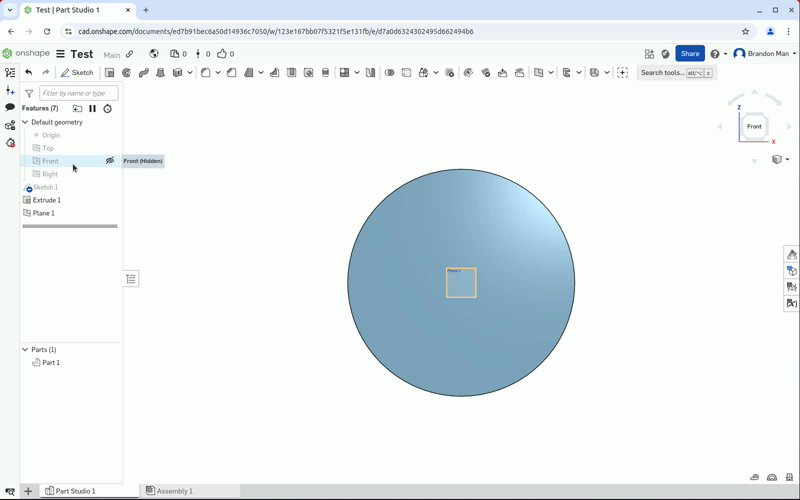
key(shift+s)
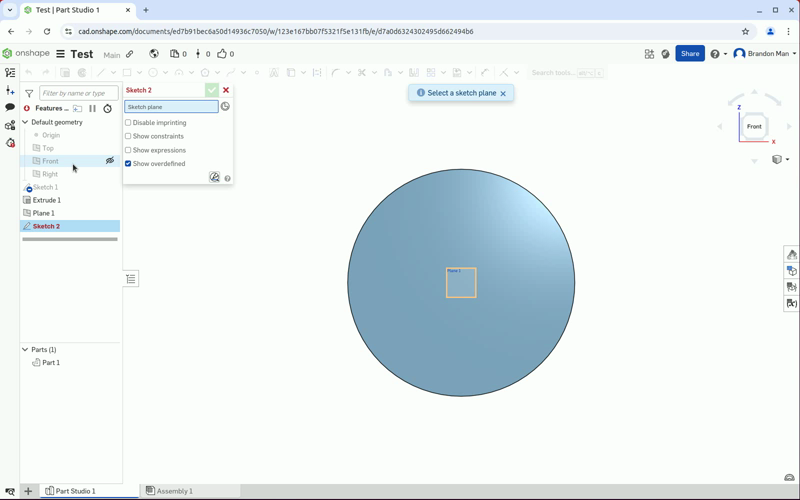
mouse_move(73, 215)
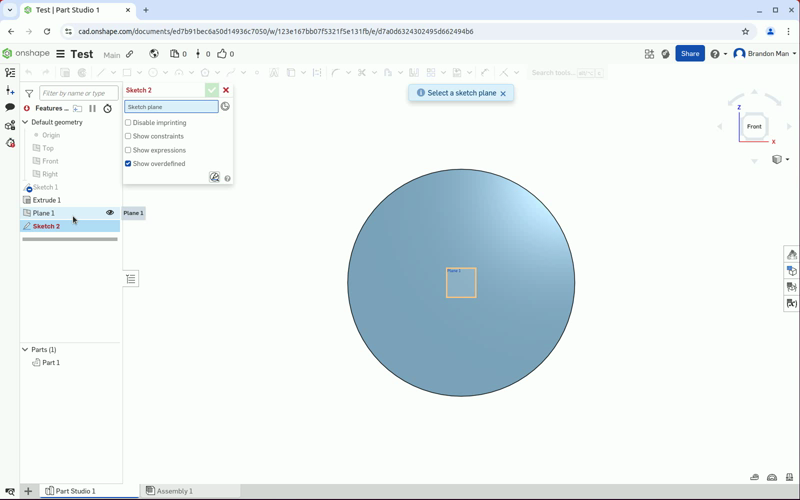
click(73, 215)
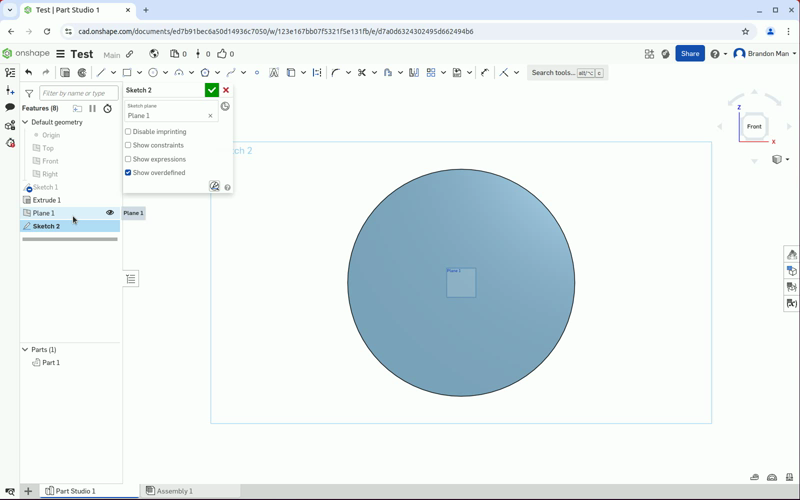
mouse_move(73, 352)
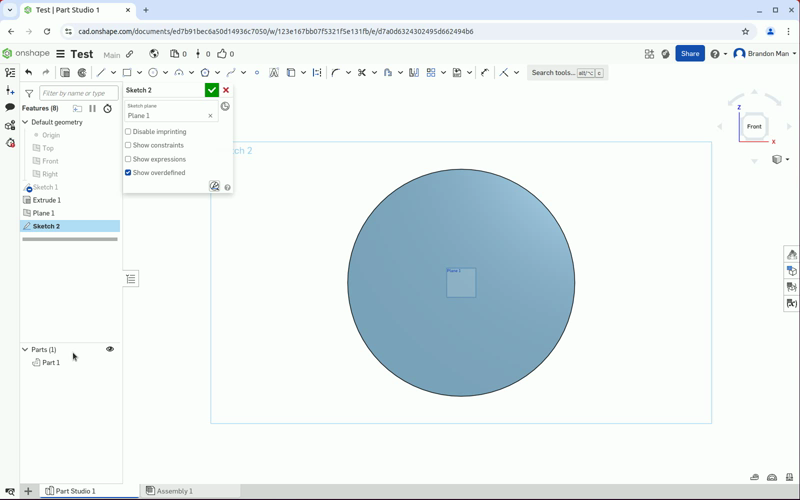
key(y)
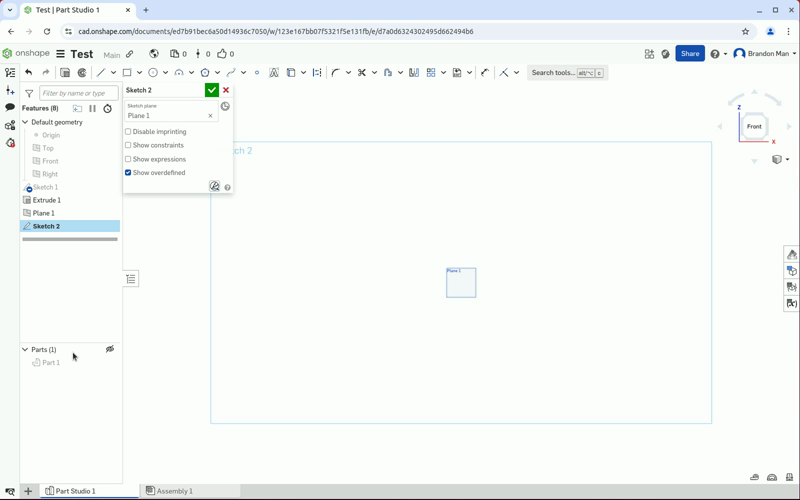
key(c)
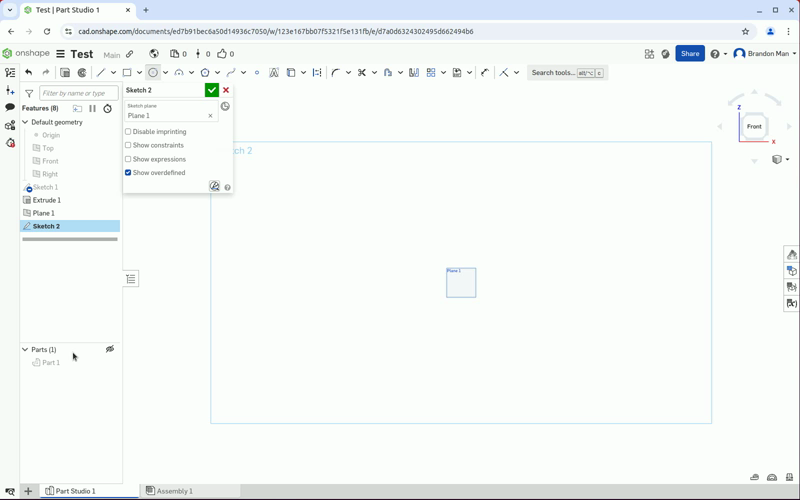
key_down(shift)
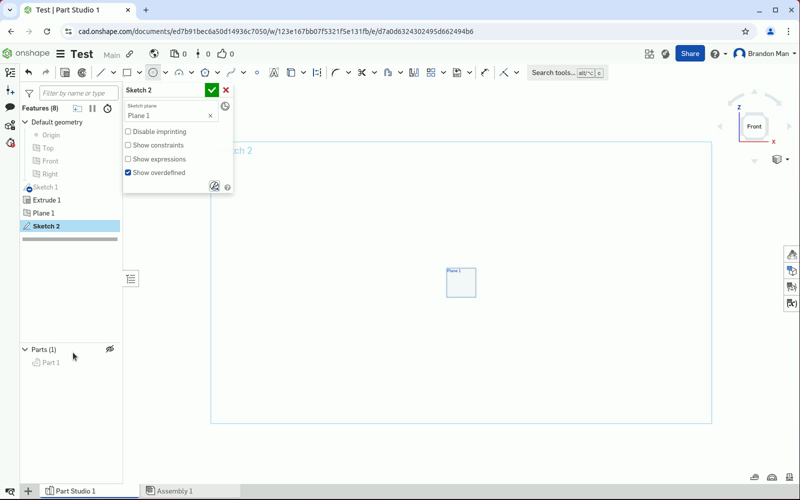
mouse_move(460, 282)
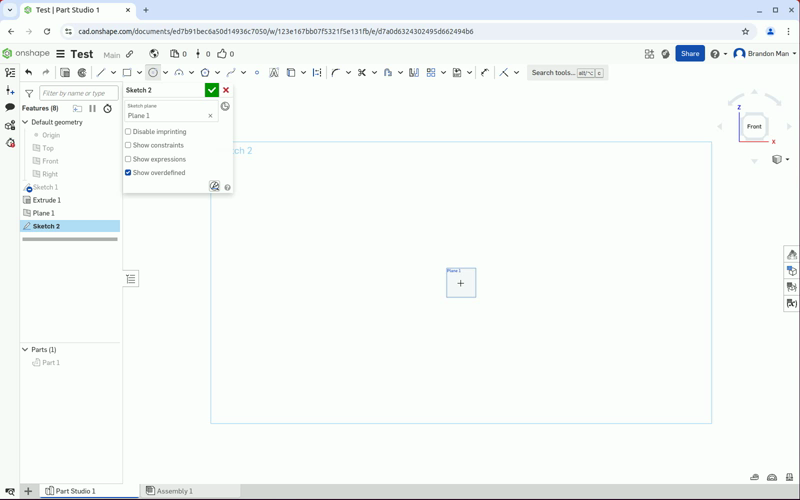
click(460, 282)
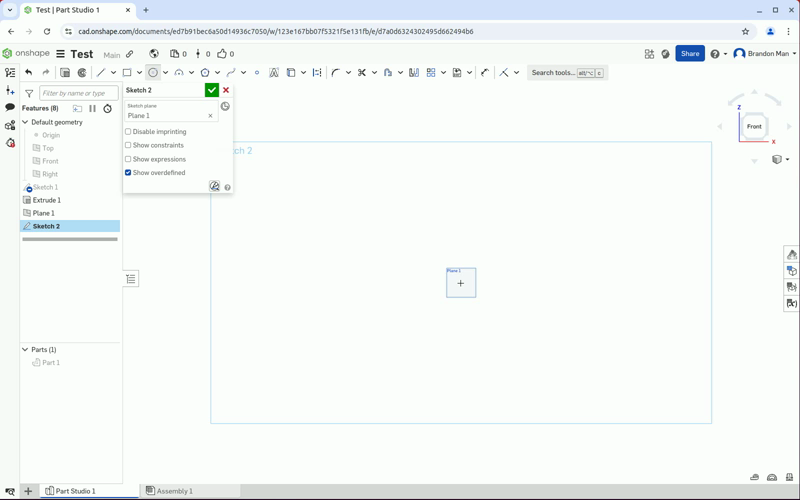
key_up(shift)
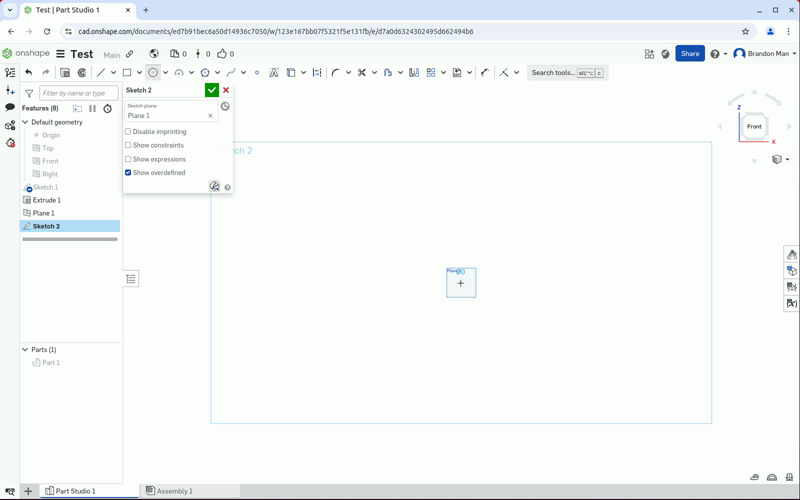
mouse_move(553, 282)
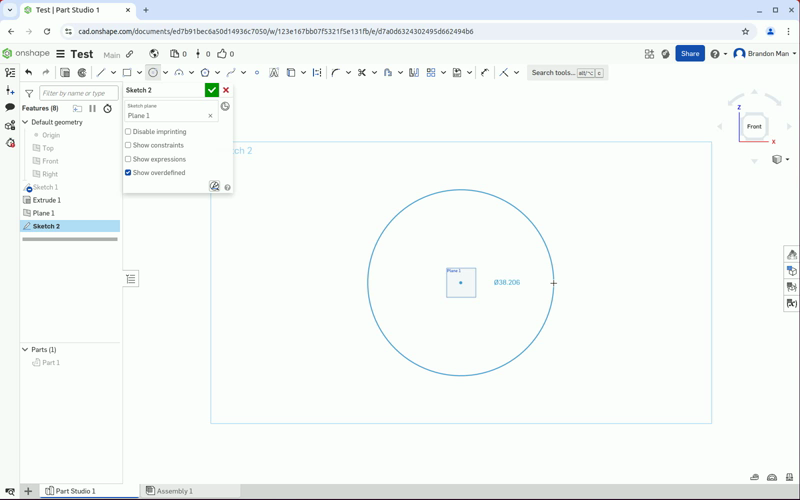
click(553, 282)
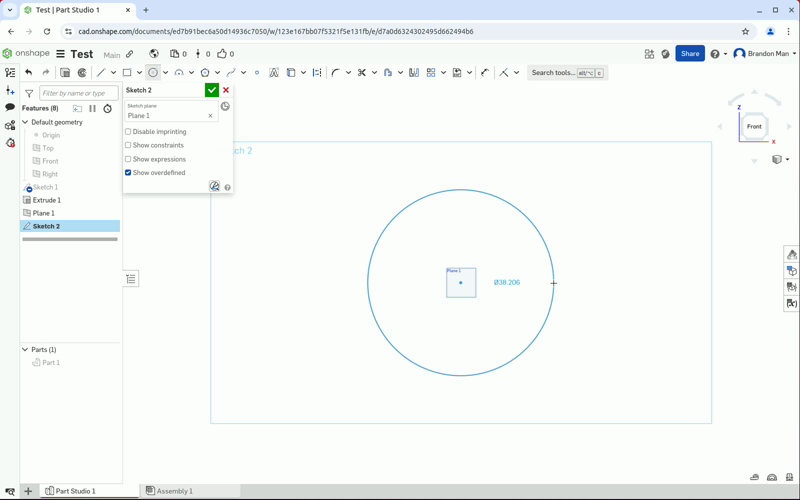
key(esc)
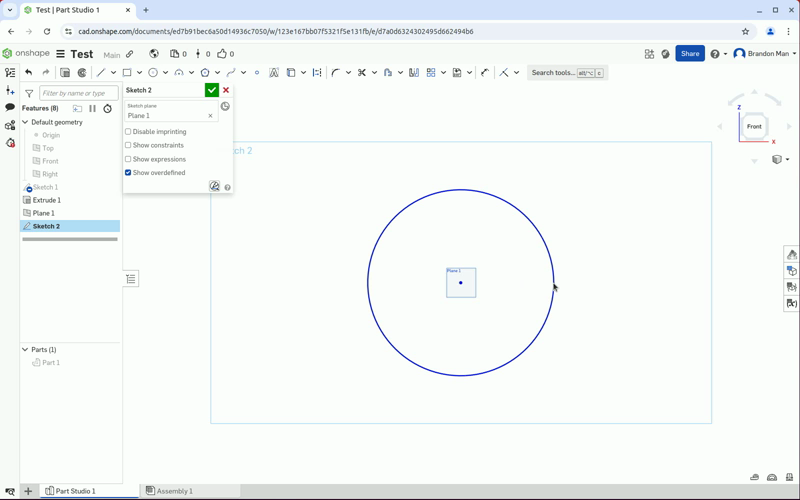
mouse_move(405, 320)
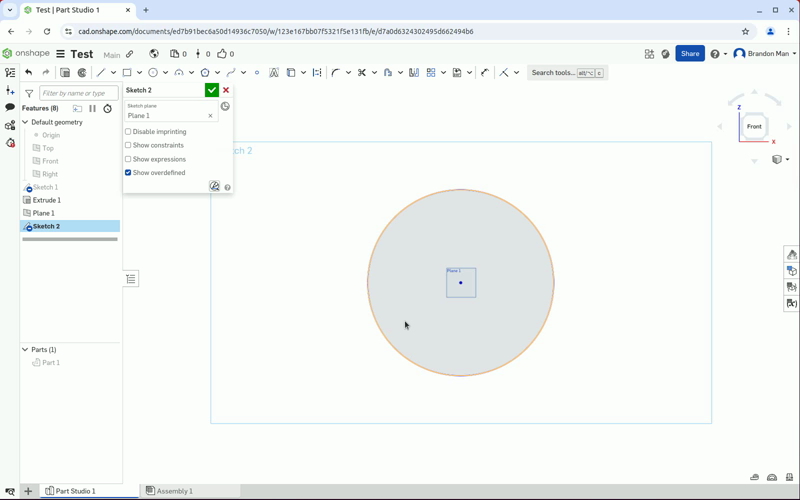
click(405, 320)
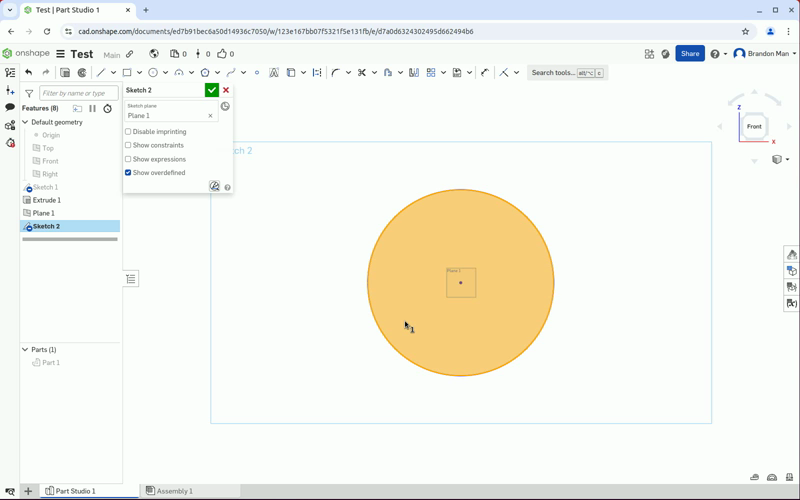
mouse_move(73, 352)
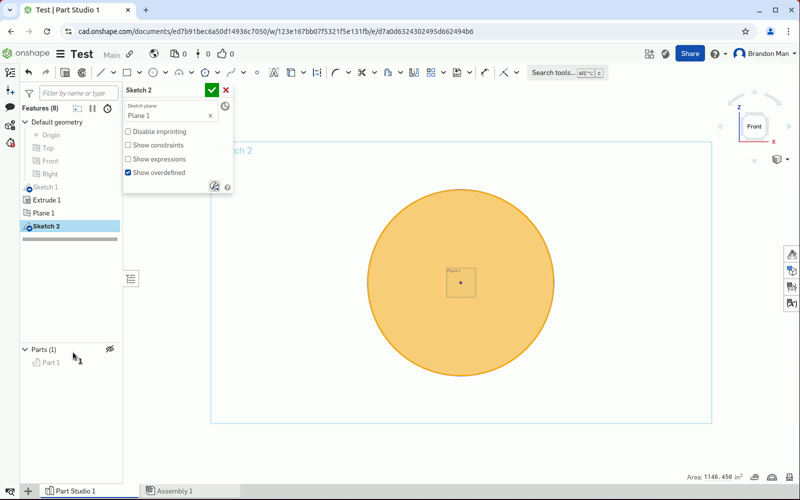
key(shift+y)
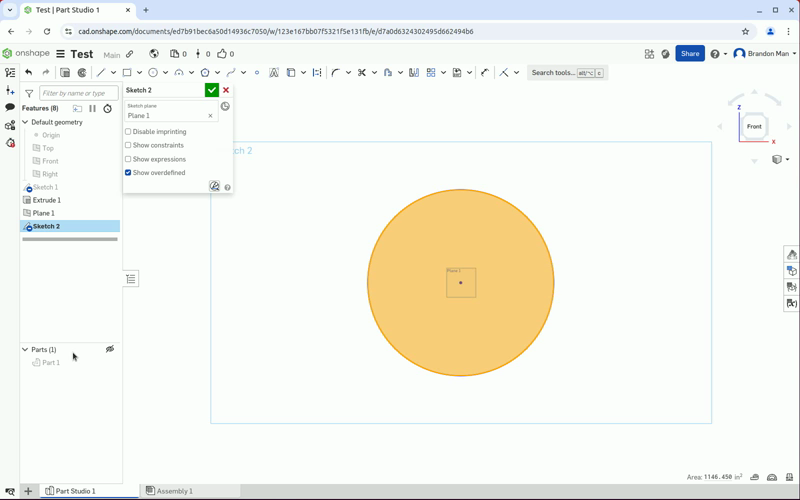
key(shift+e)
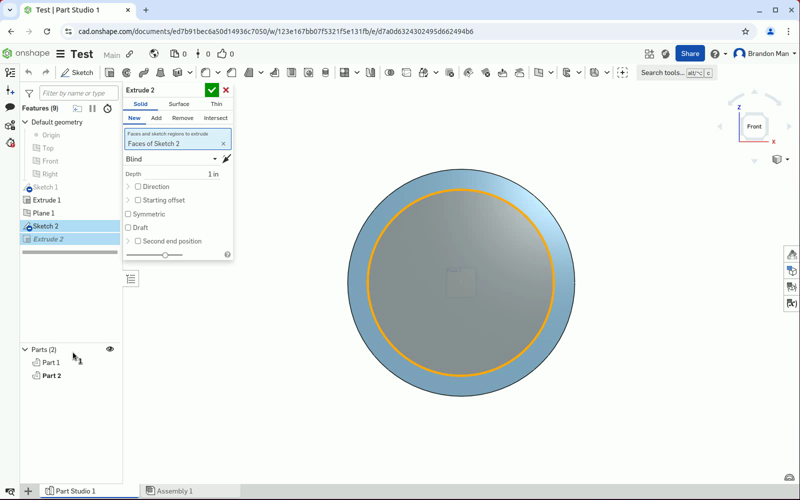
mouse_move(143, 106)
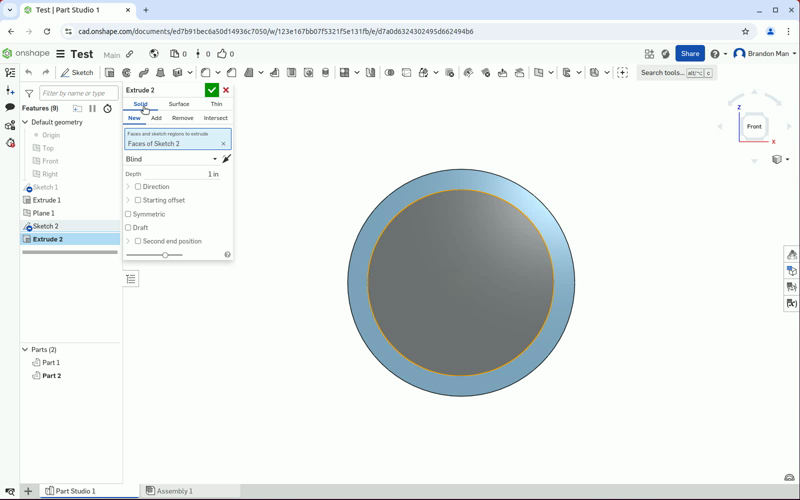
click(143, 106)
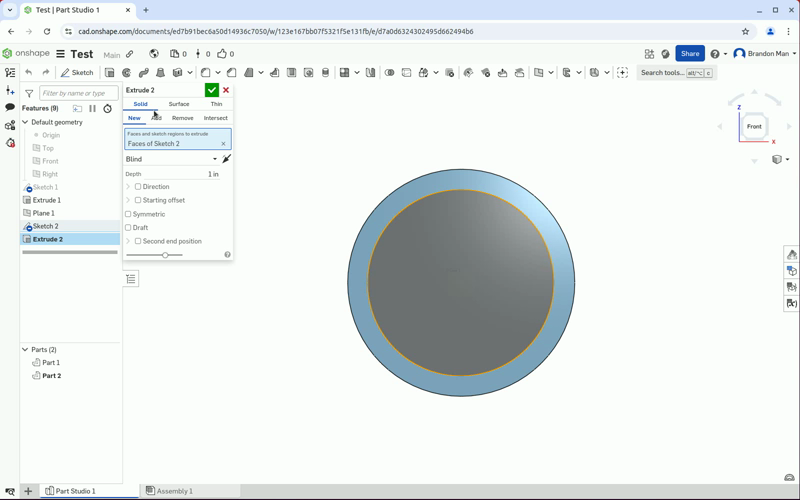
mouse_move(186, 120)
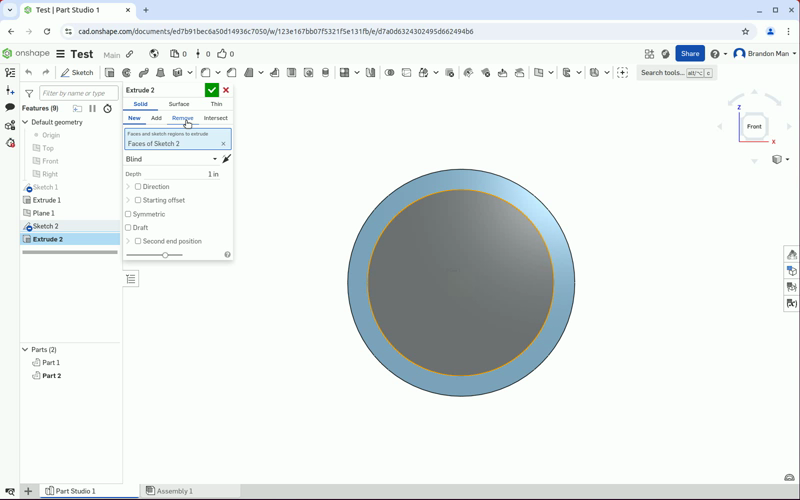
click(186, 120)
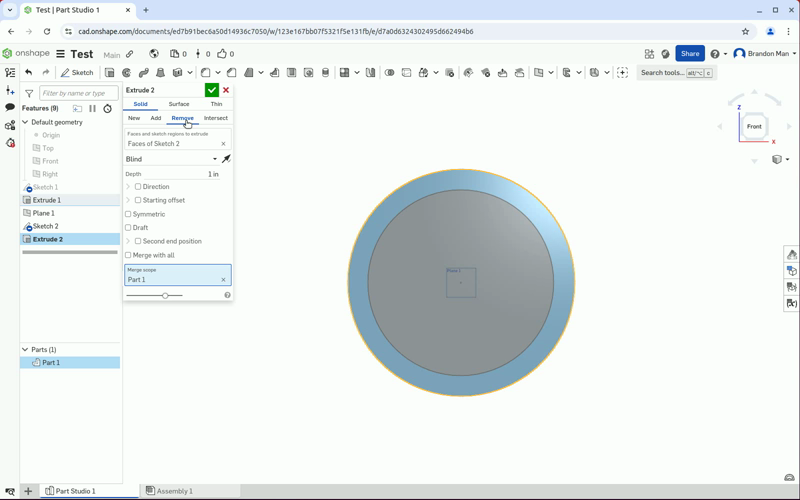
key(tab, 4)
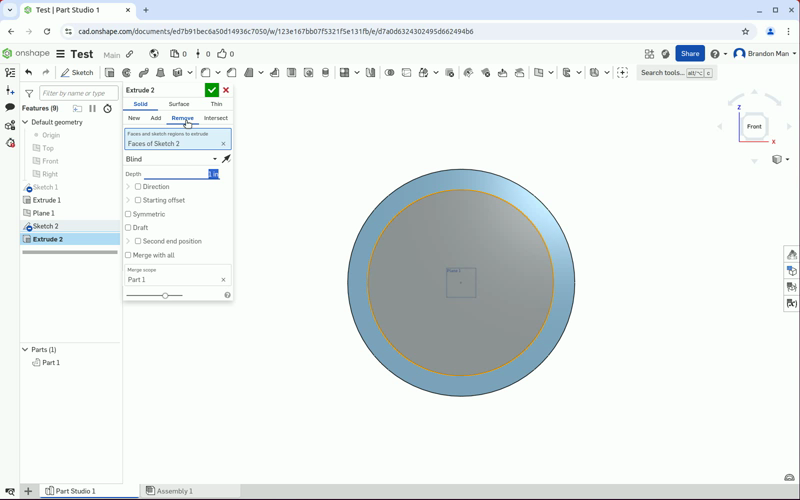
text(30.811)
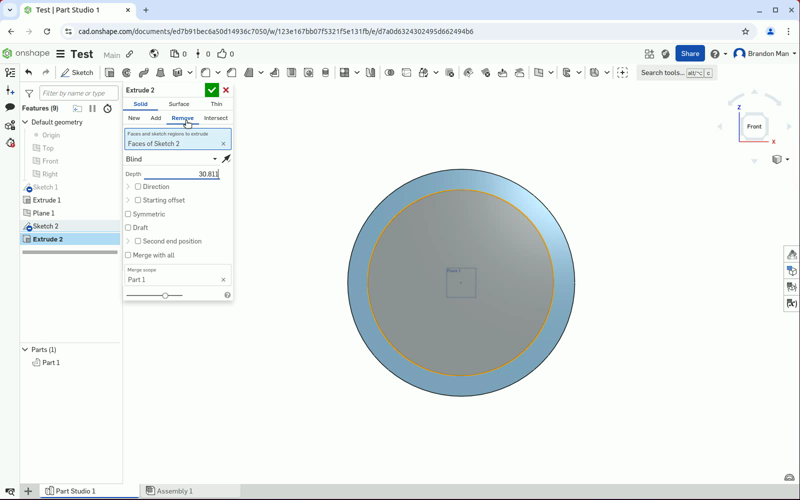
key(tab, 6)
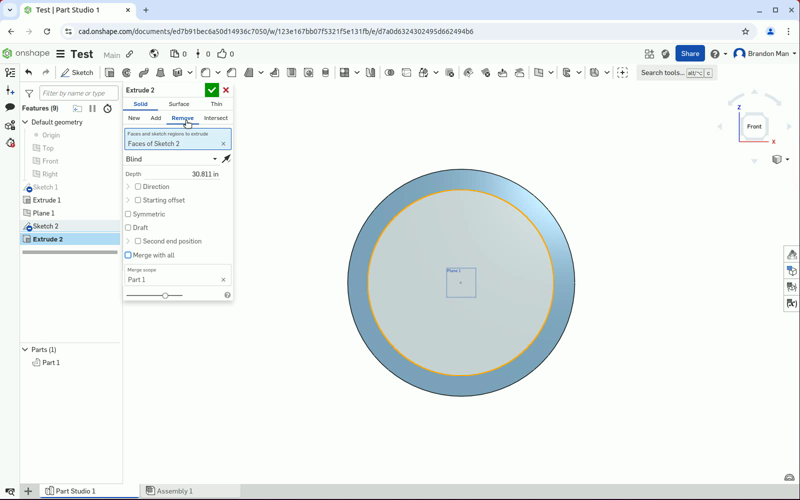
key(space)
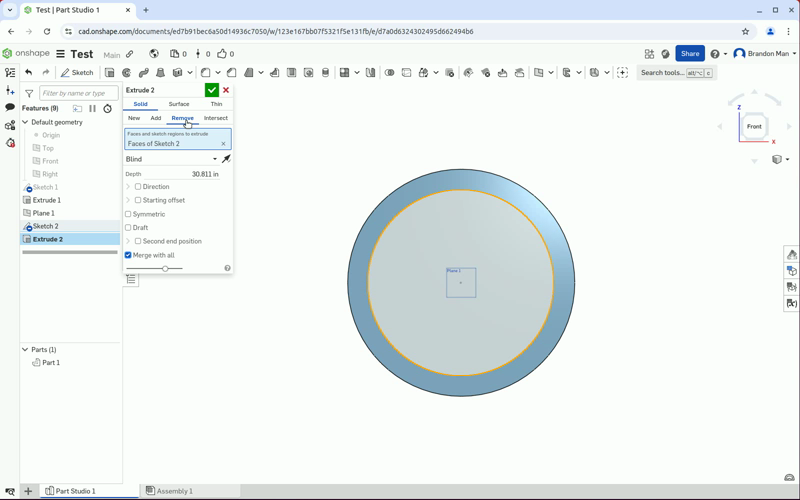
key(enter)
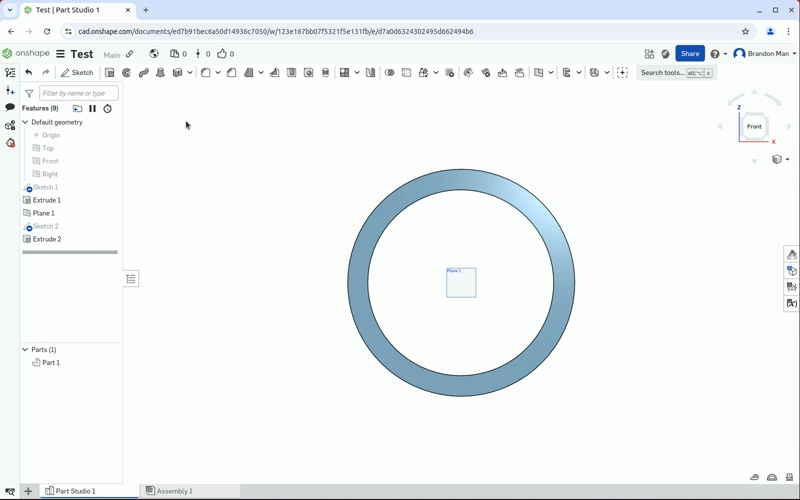
key(shift+h)
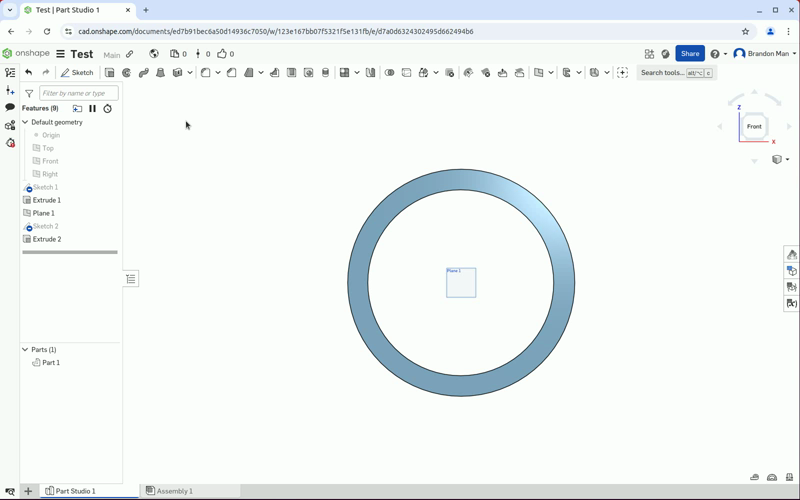
key(shift+h)
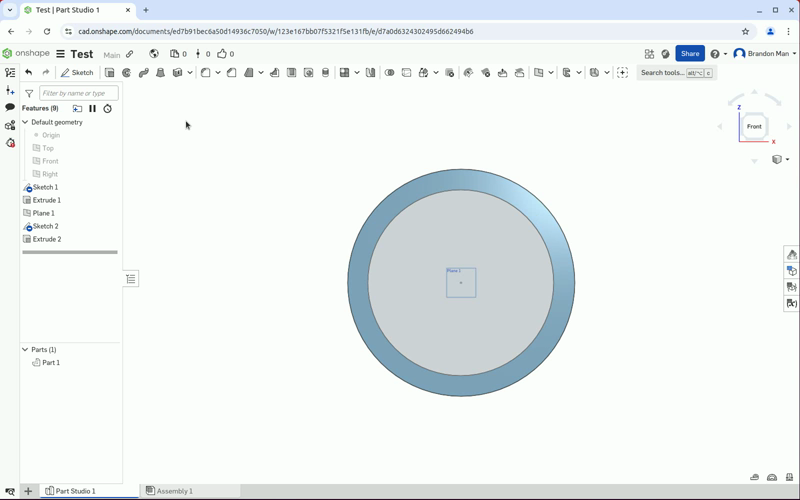
key(shift+7)
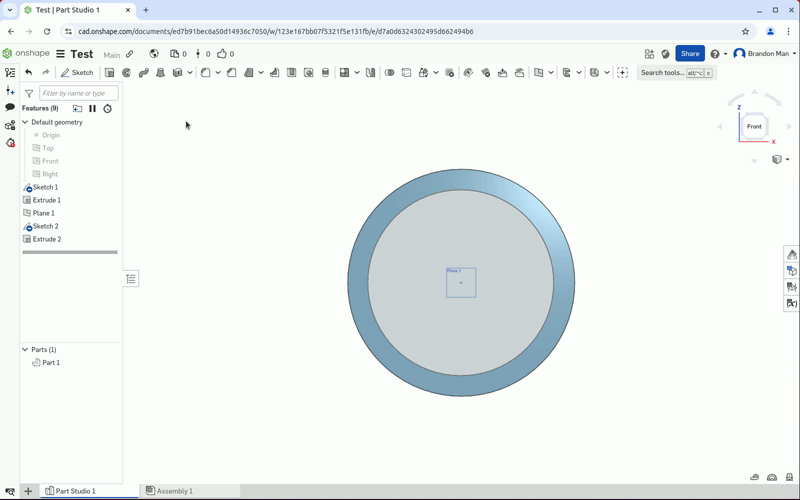
key(left, 2)
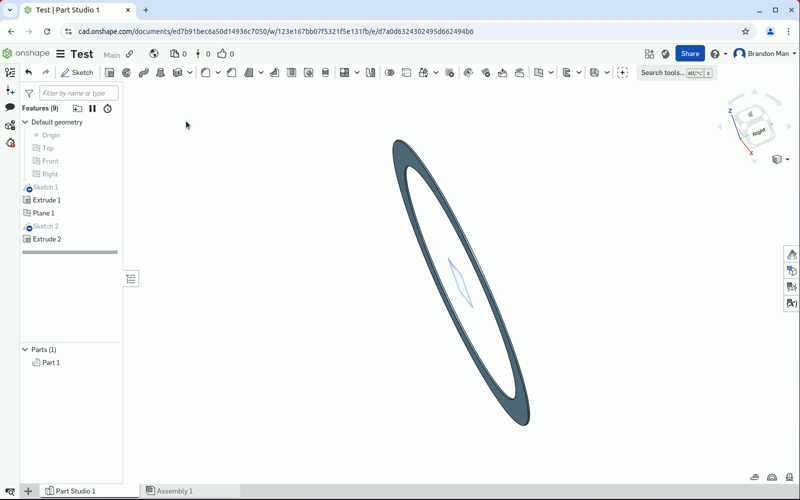
key(down, 2)
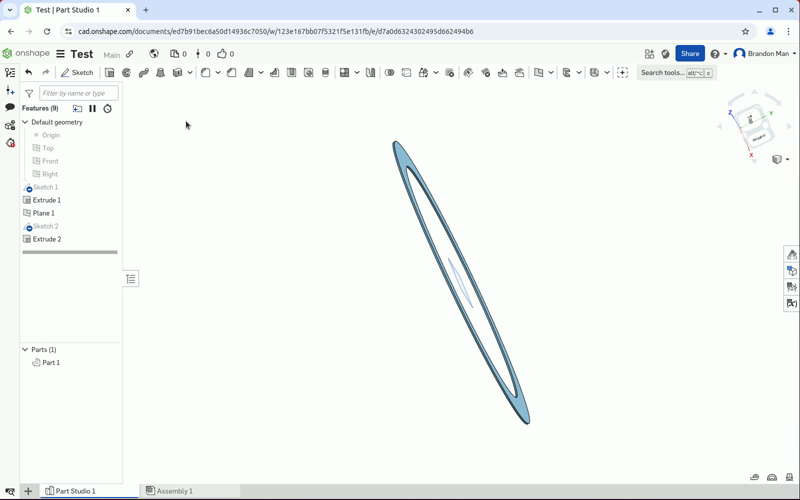
key(up, 2)
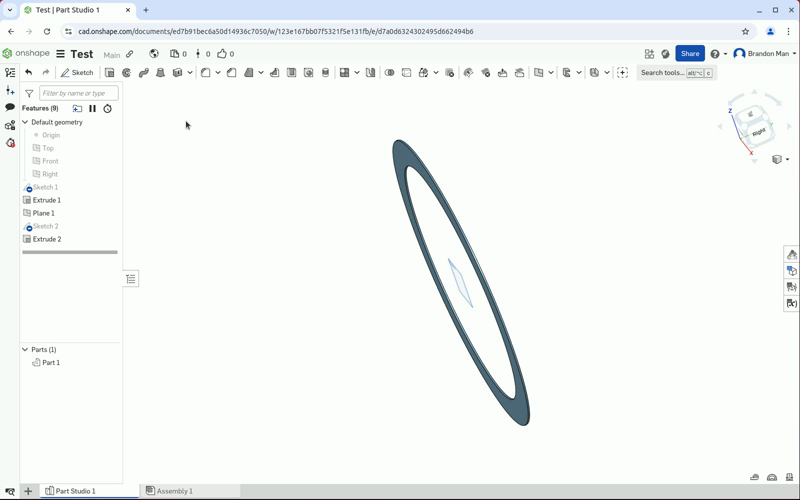
key(right, 2)
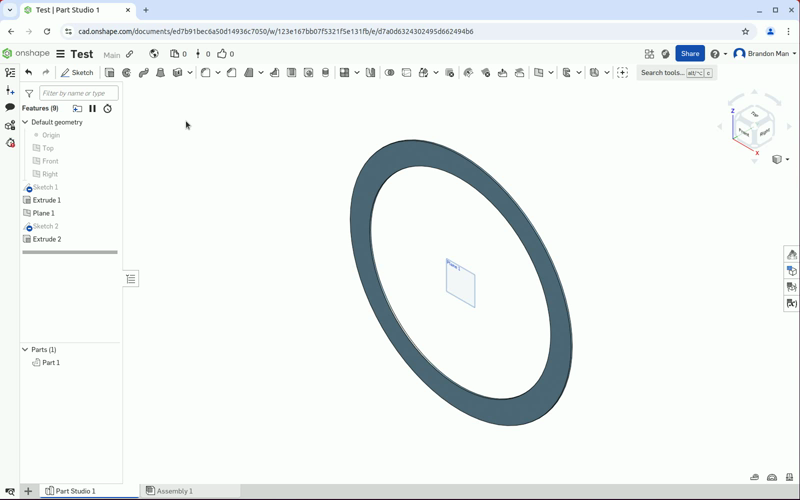
mouse_move(73, 189)
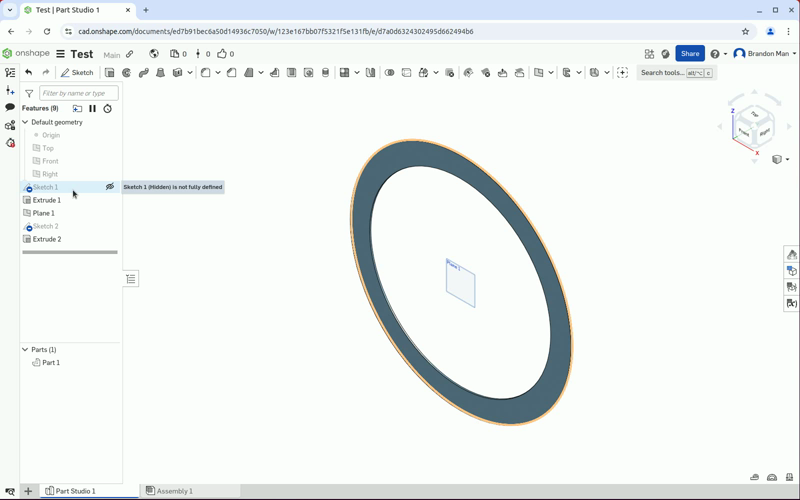
click(73, 189)